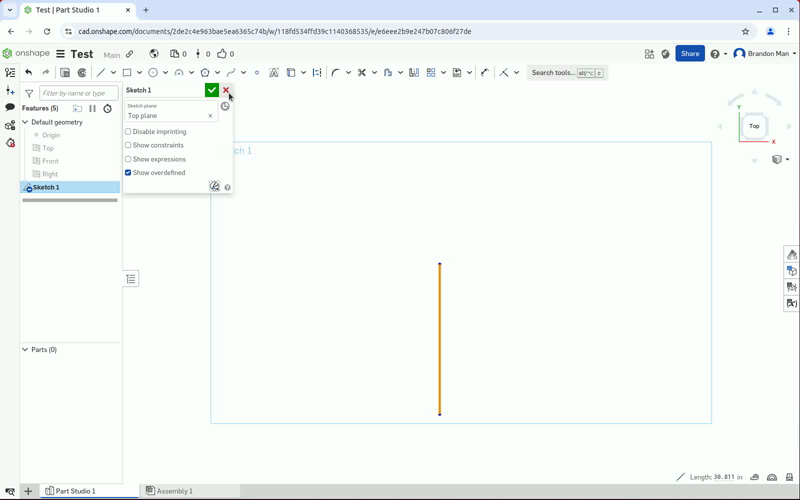
key(shift+h)
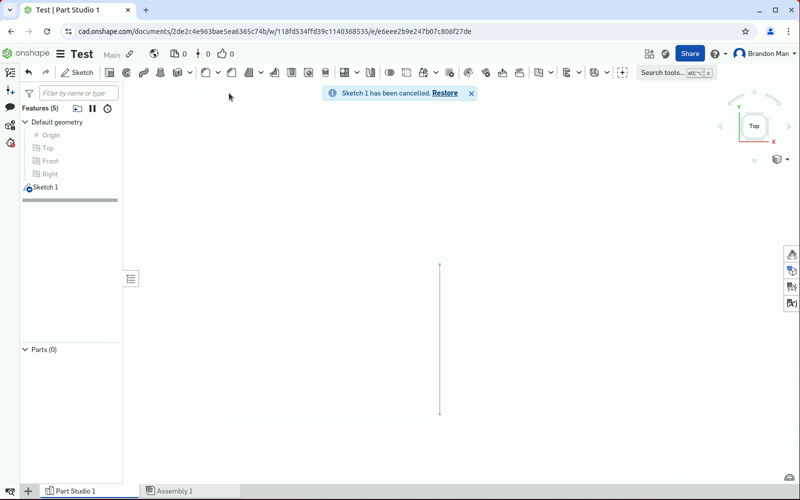
key(shift+s)
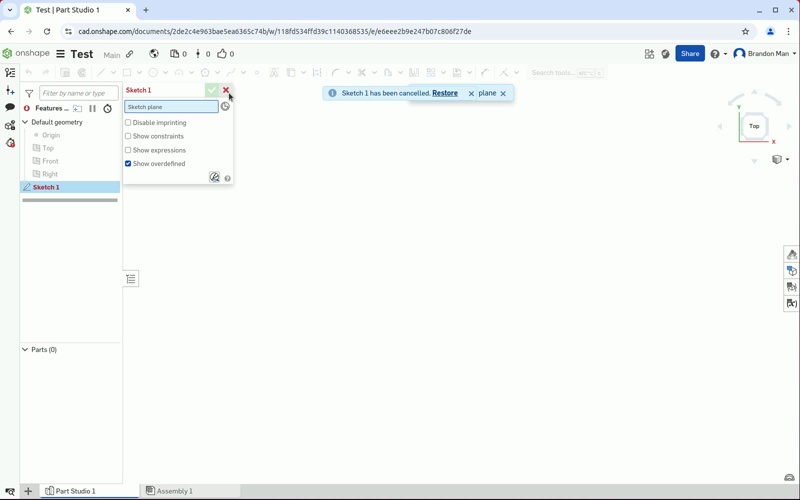
mouse_move(73, 150)
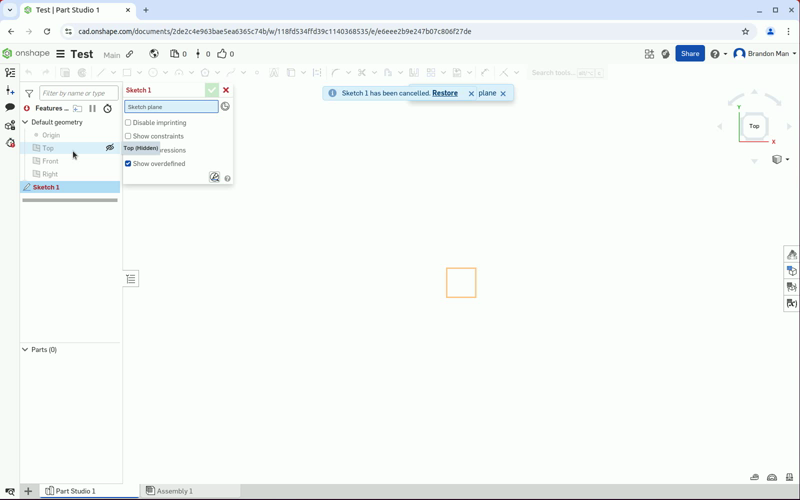
click(73, 150)
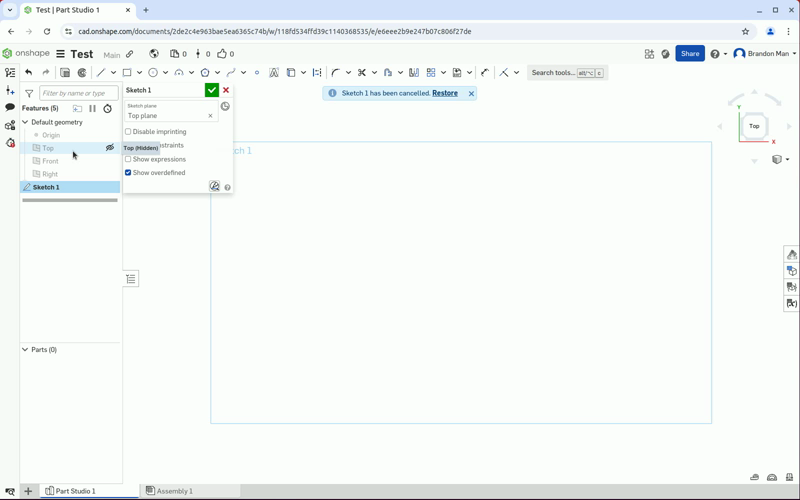
mouse_move(73, 352)
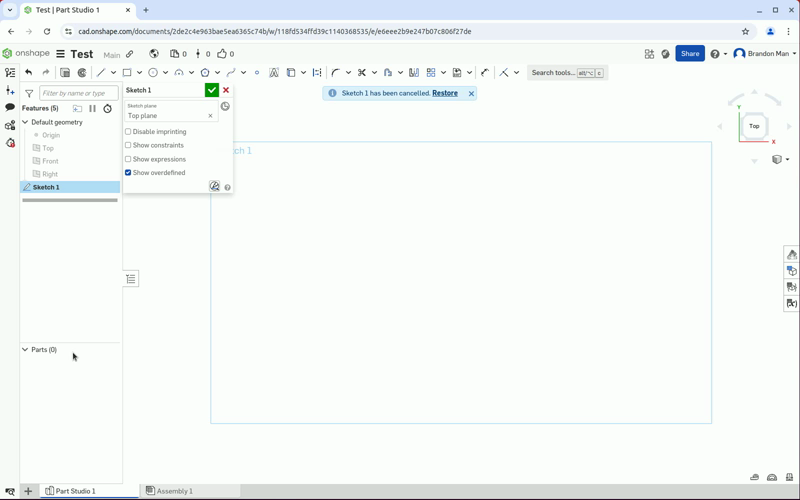
key(y)
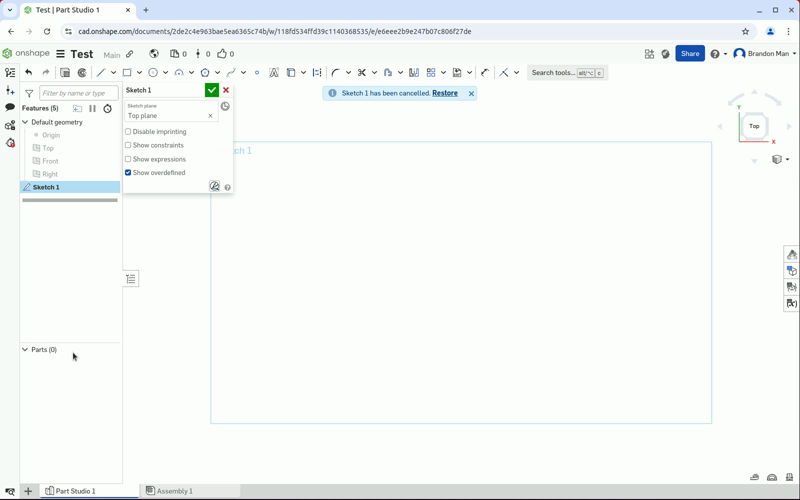
key(c)
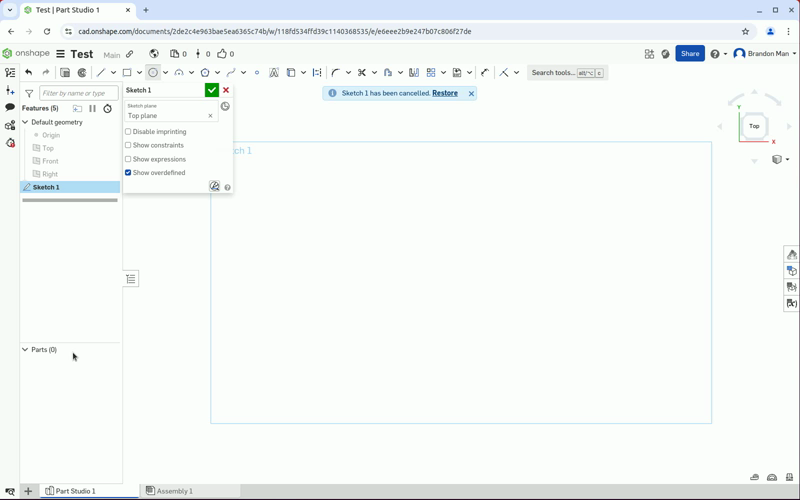
key_down(shift)
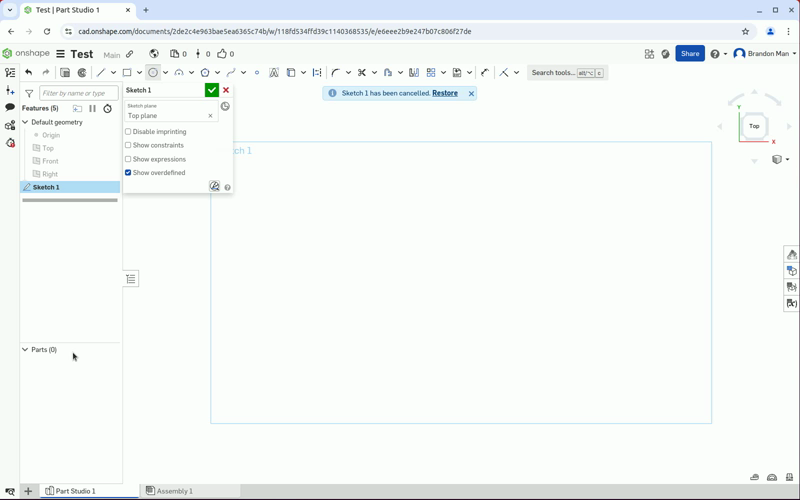
mouse_move(461, 282)
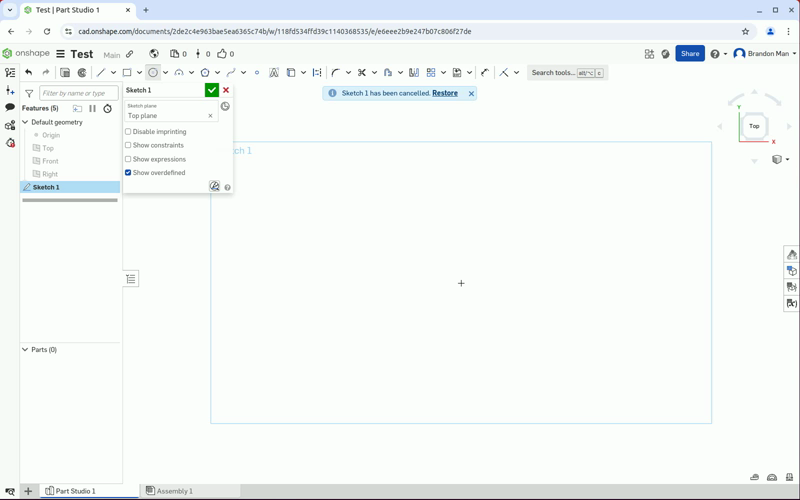
click(461, 282)
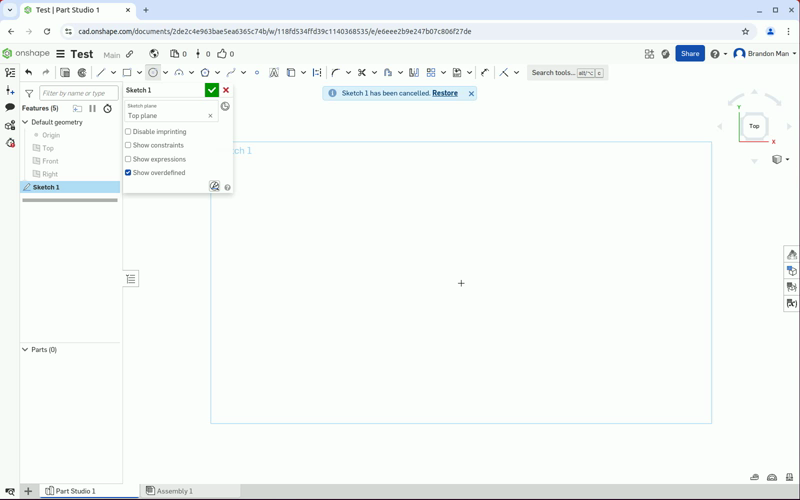
key_up(shift)
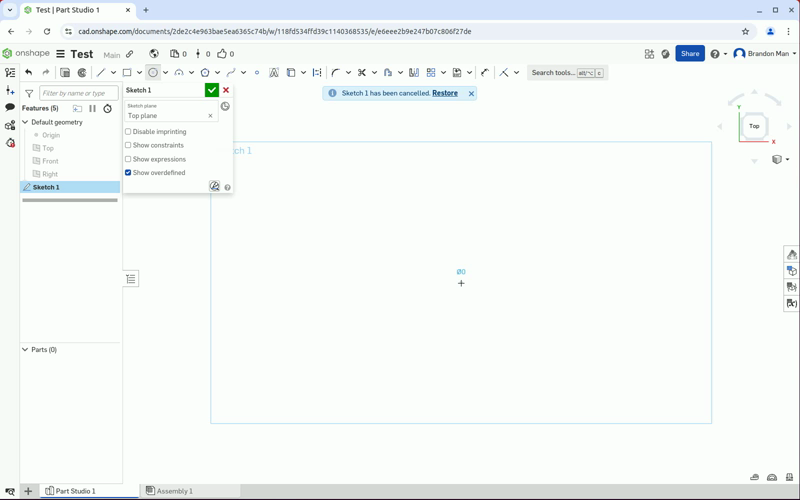
mouse_move(574, 282)
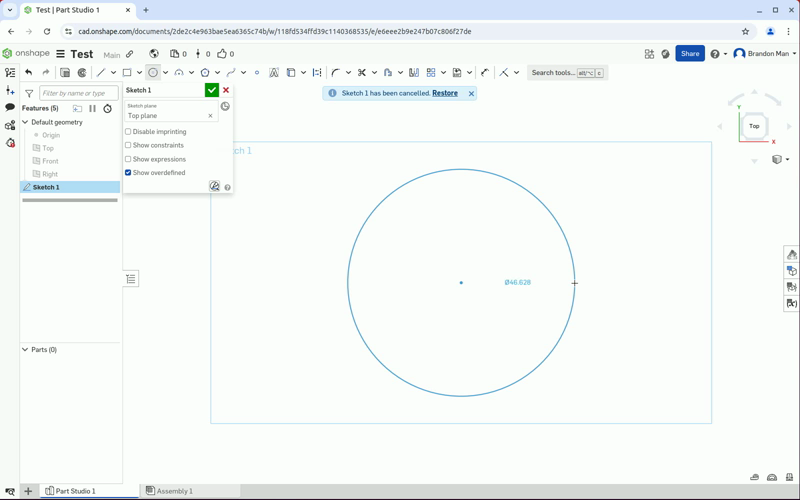
click(574, 282)
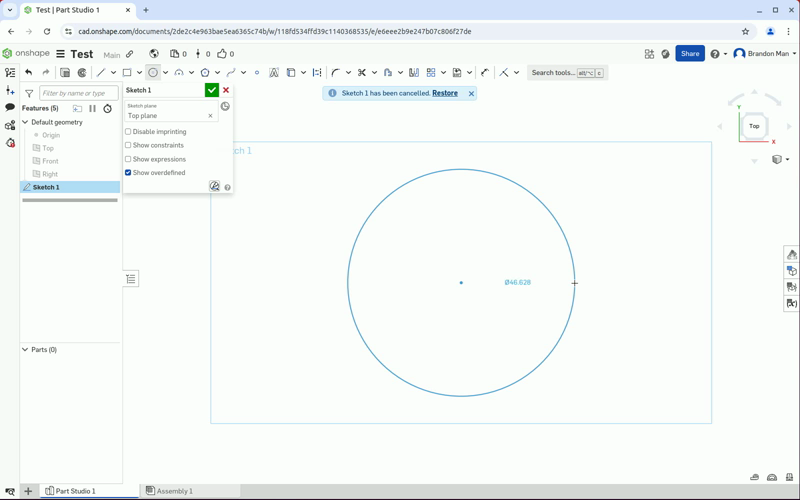
key(esc)
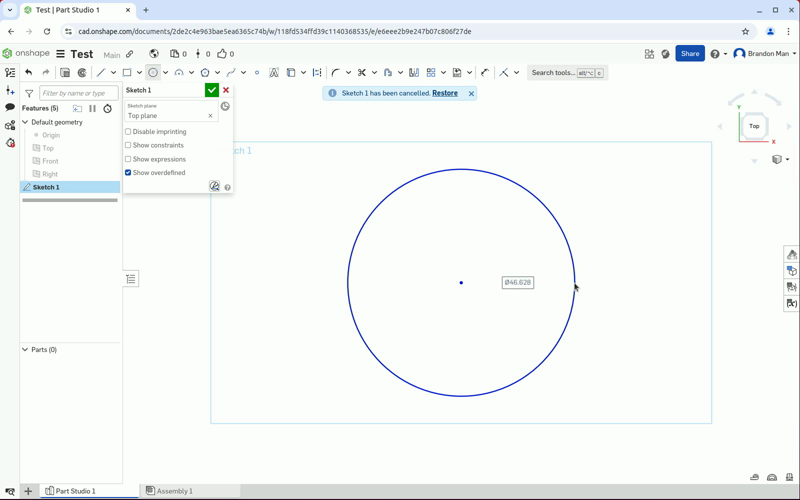
mouse_move(424, 310)
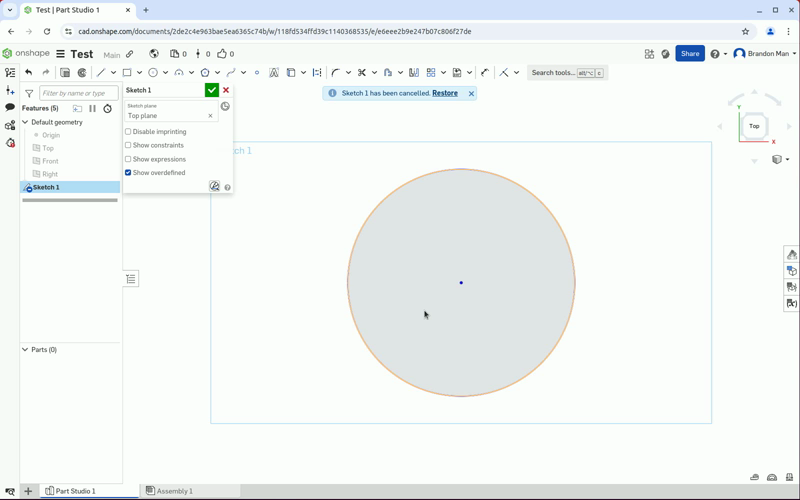
click(424, 310)
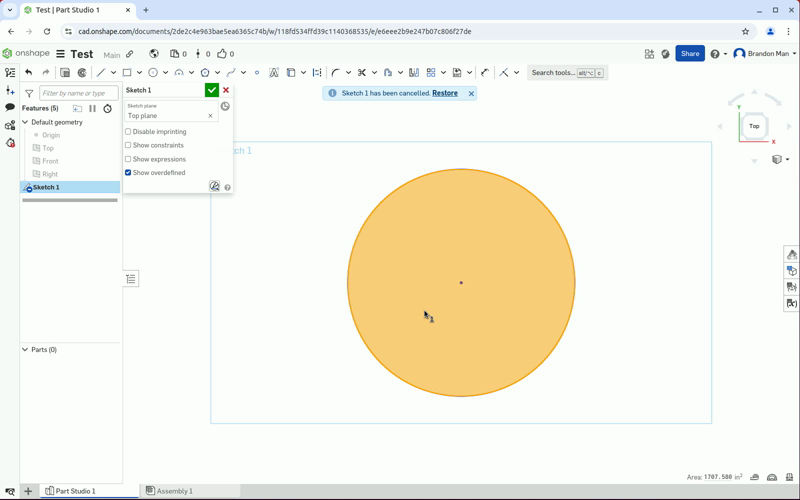
mouse_move(73, 352)
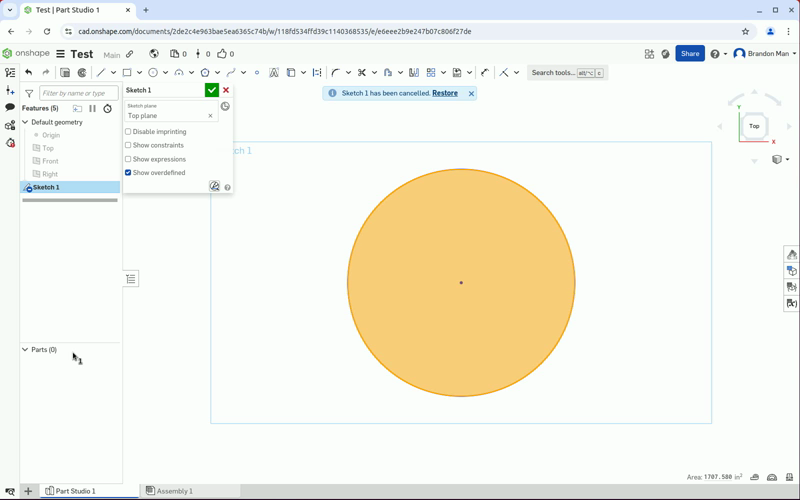
key(shift+y)
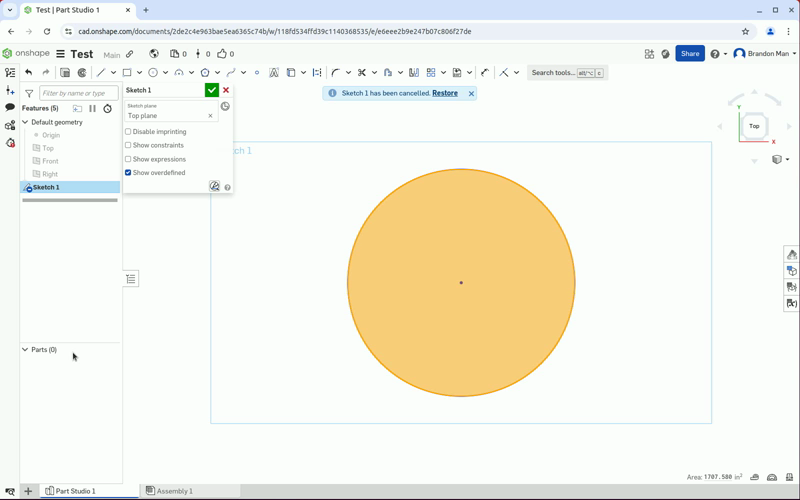
key(shift+e)
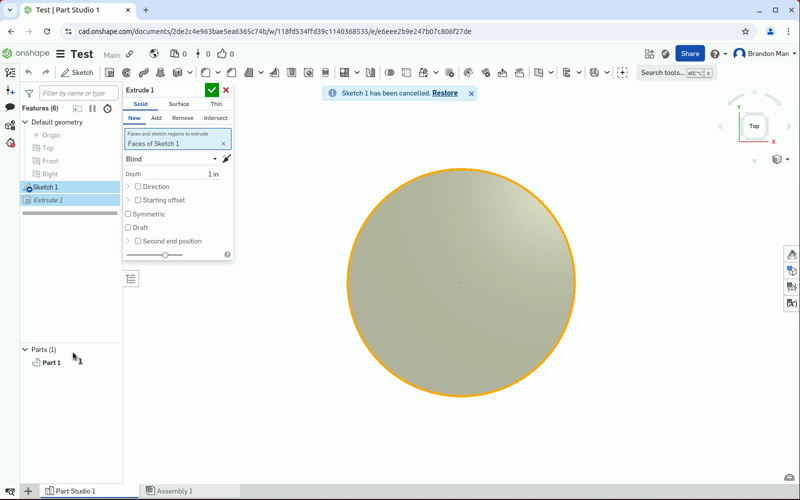
mouse_move(143, 106)
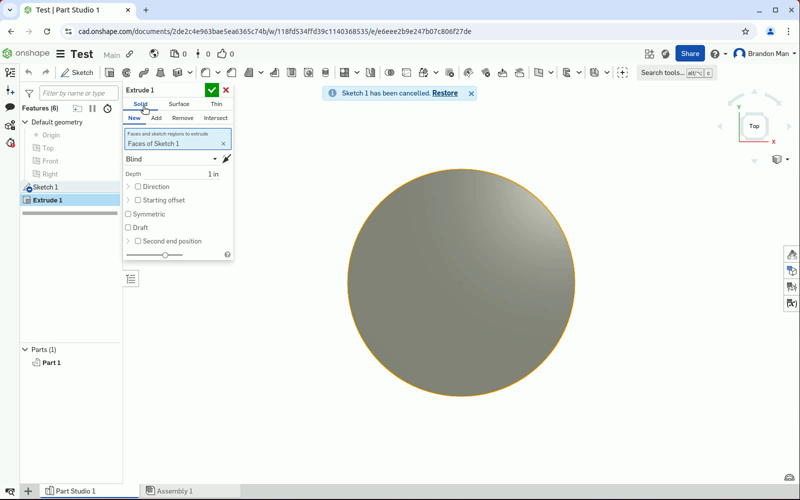
click(143, 106)
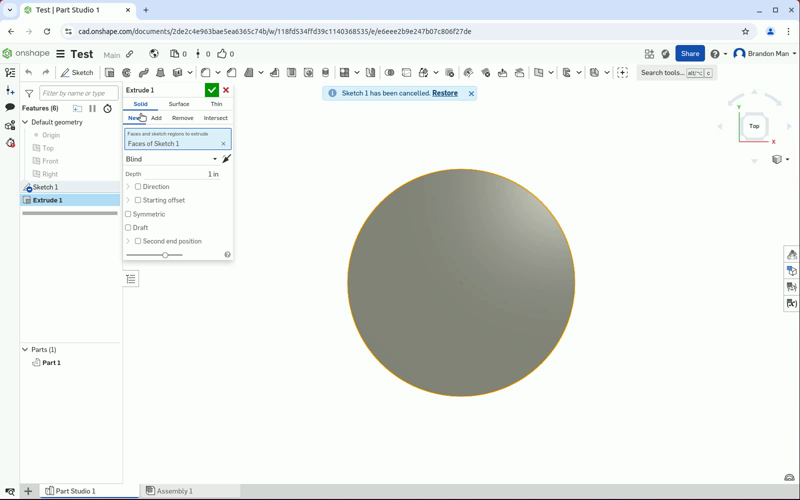
mouse_move(137, 120)
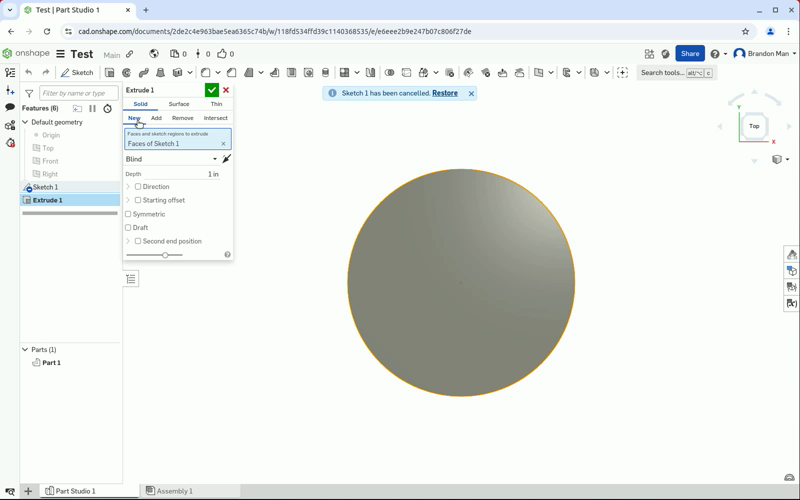
click(137, 120)
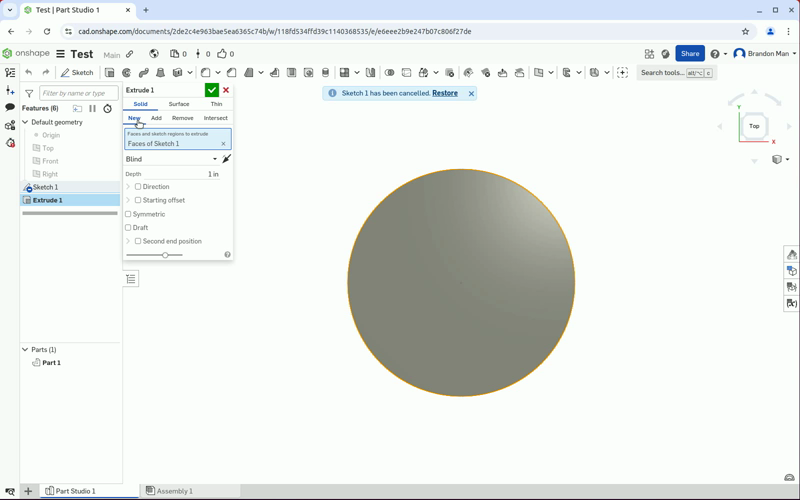
key(tab, 4)
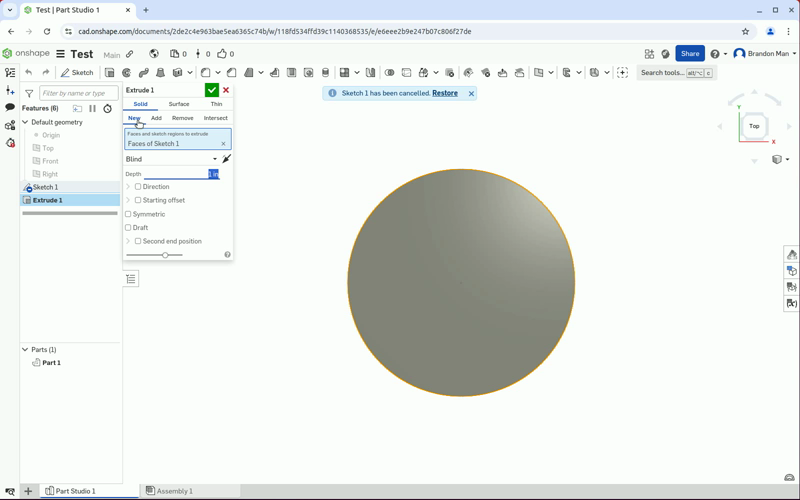
text(-0.722)
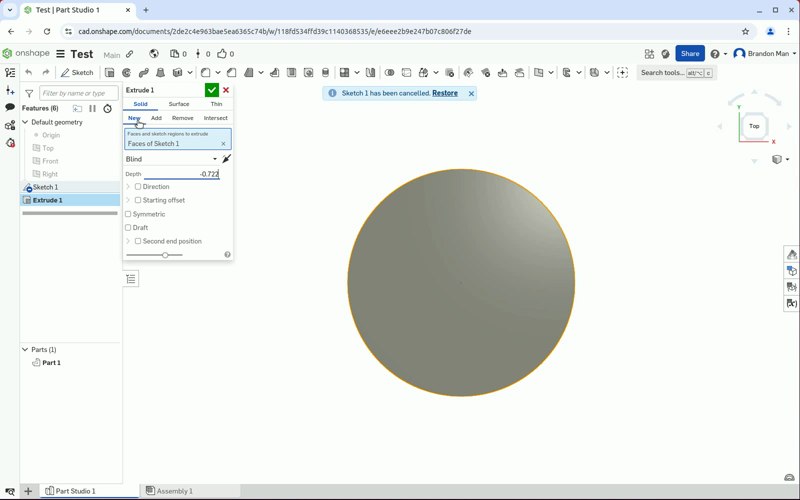
key(enter)
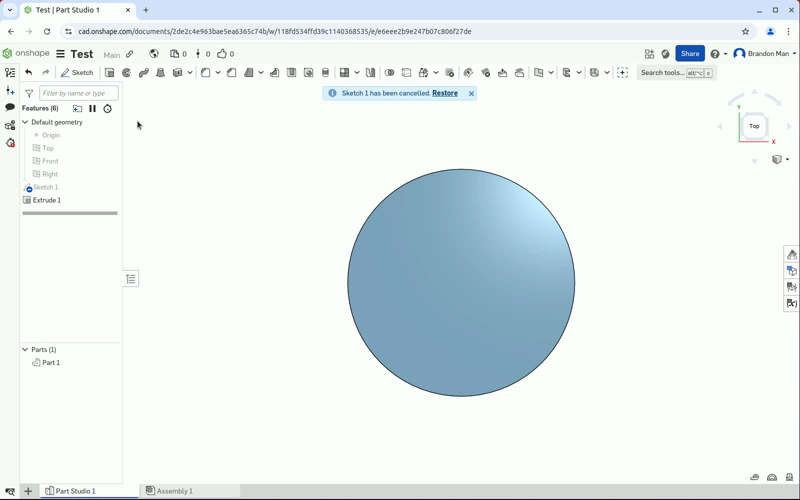
key(shift+h)
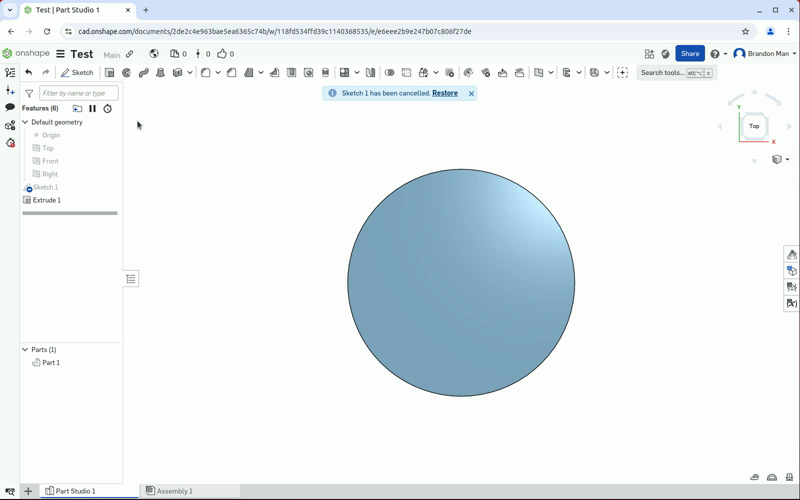
key(shift+h)
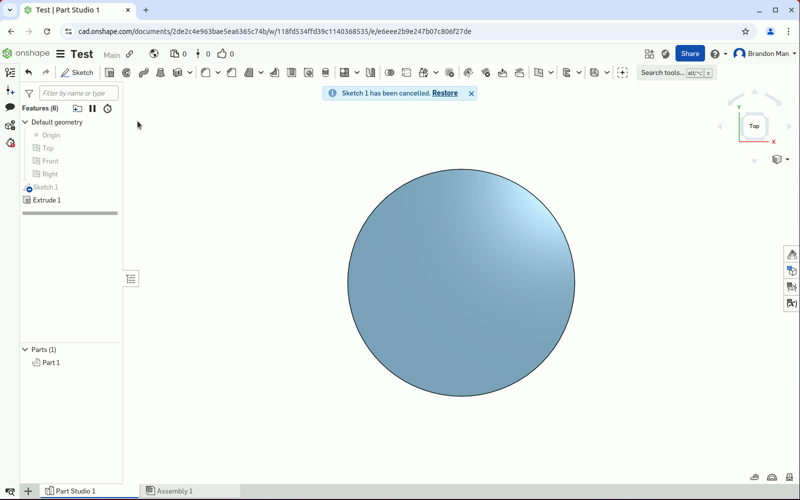
mouse_move(73, 189)
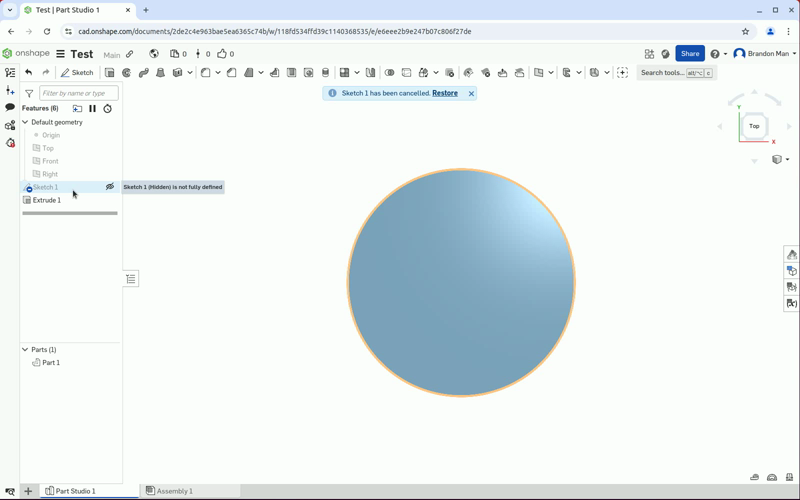
click(73, 189)
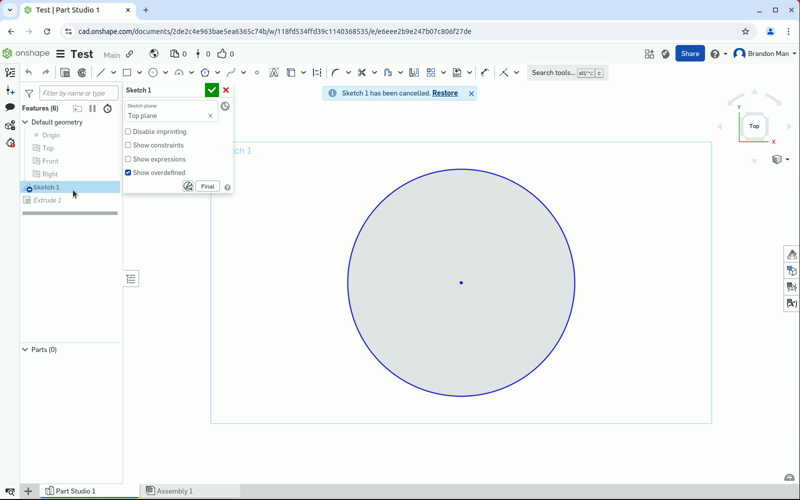
mouse_move(229, 92)
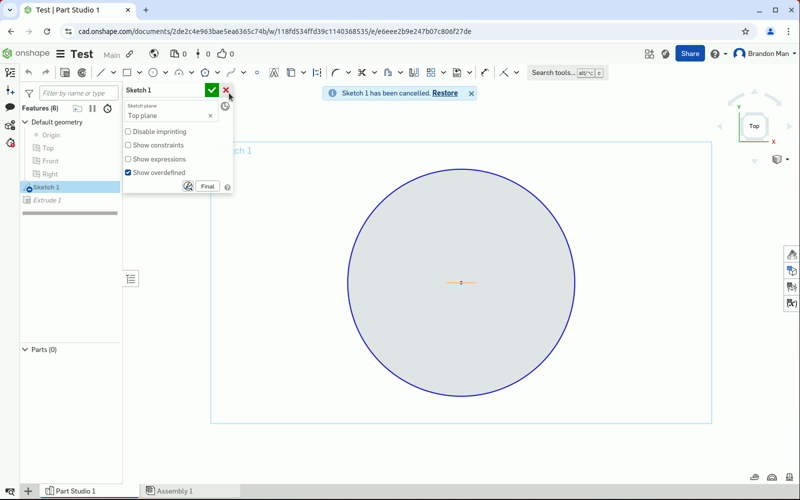
click(229, 92)
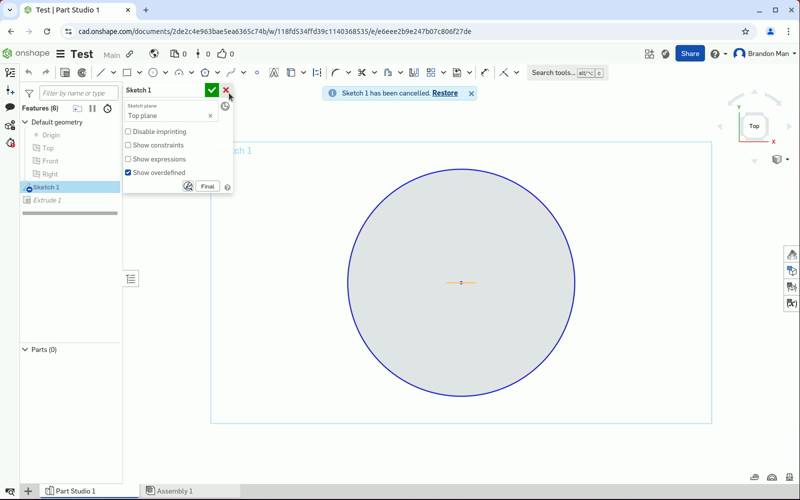
key(shift+s)
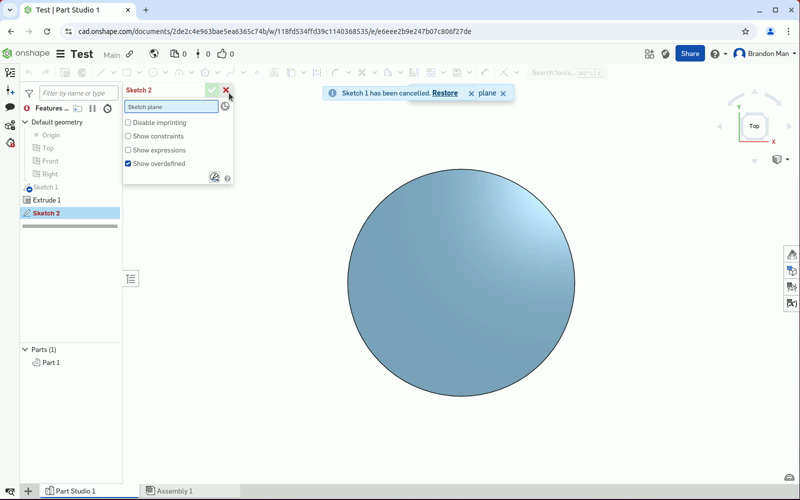
mouse_move(73, 150)
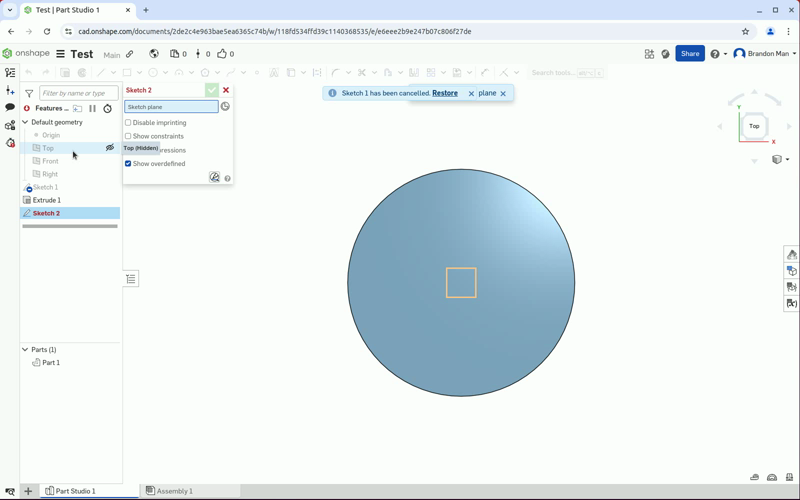
click(73, 150)
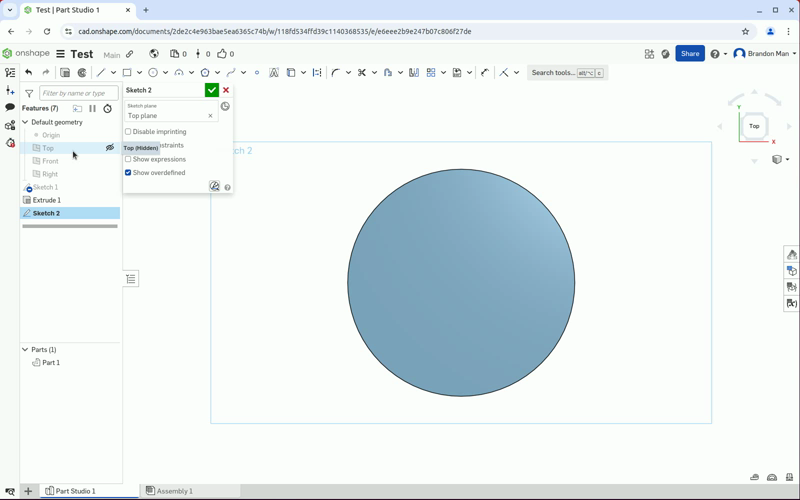
mouse_move(73, 352)
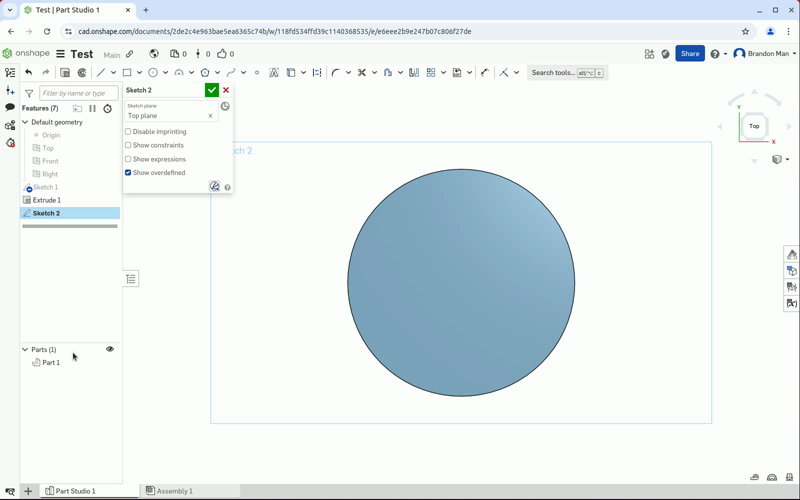
key(y)
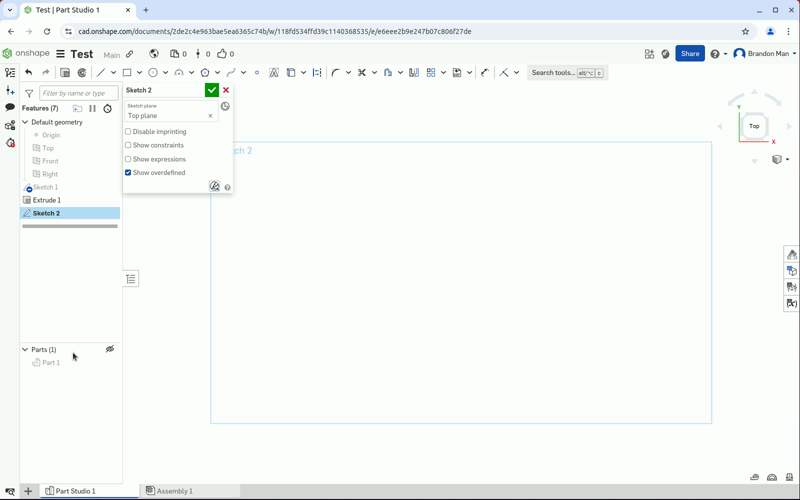
key(c)
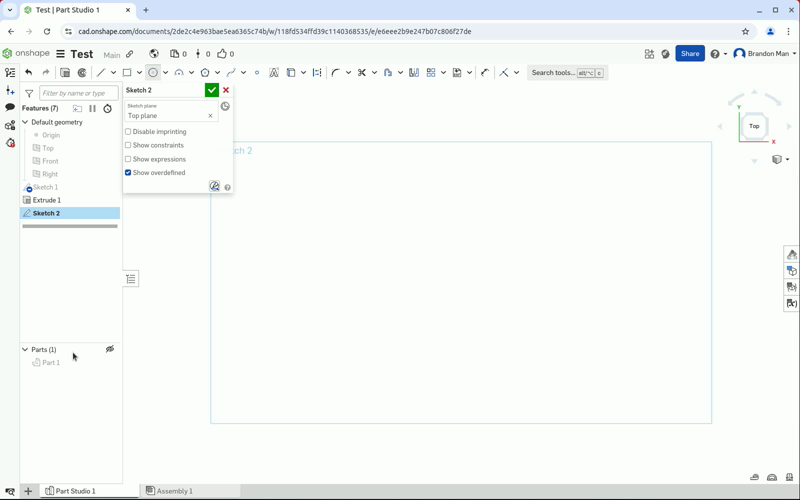
key_down(shift)
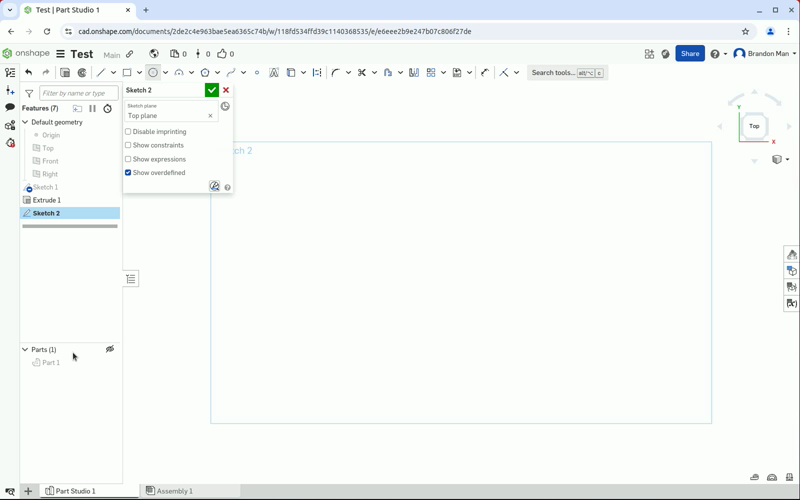
mouse_move(461, 282)
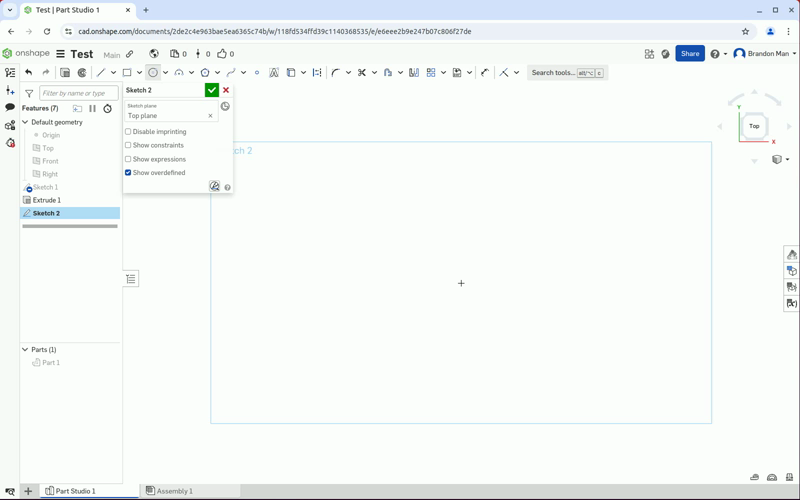
click(461, 282)
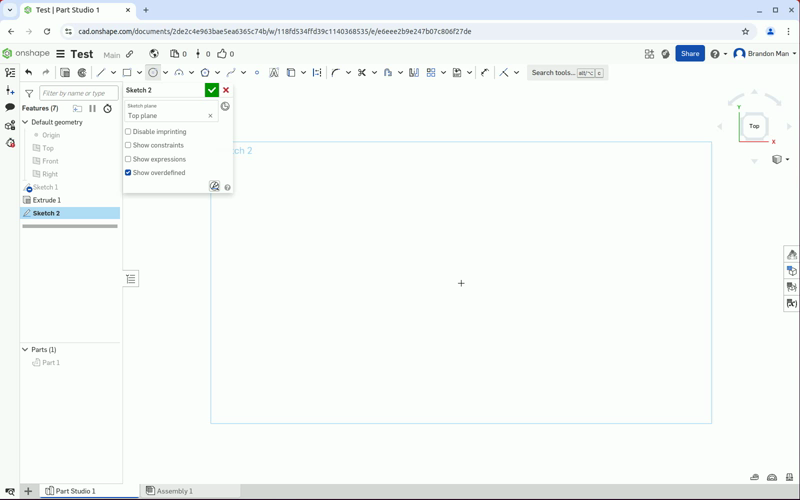
key_up(shift)
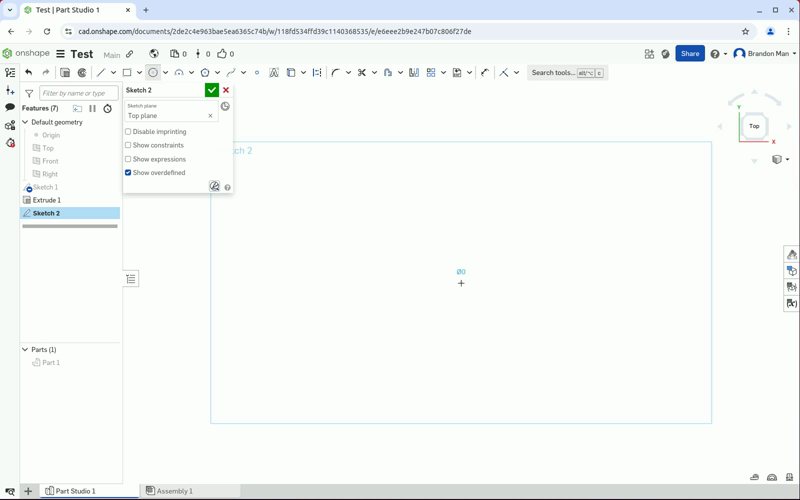
mouse_move(574, 282)
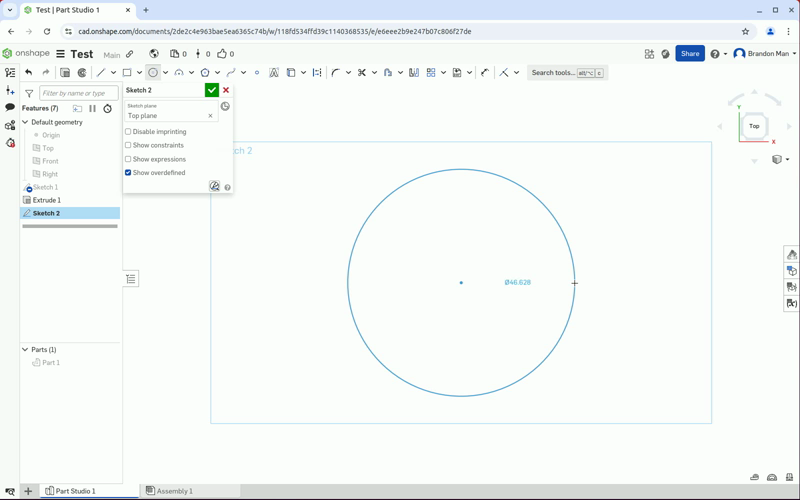
click(574, 282)
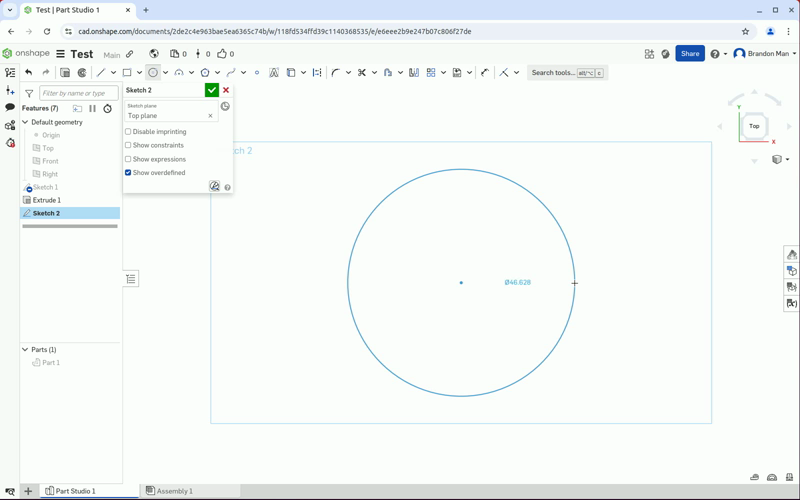
key(esc)
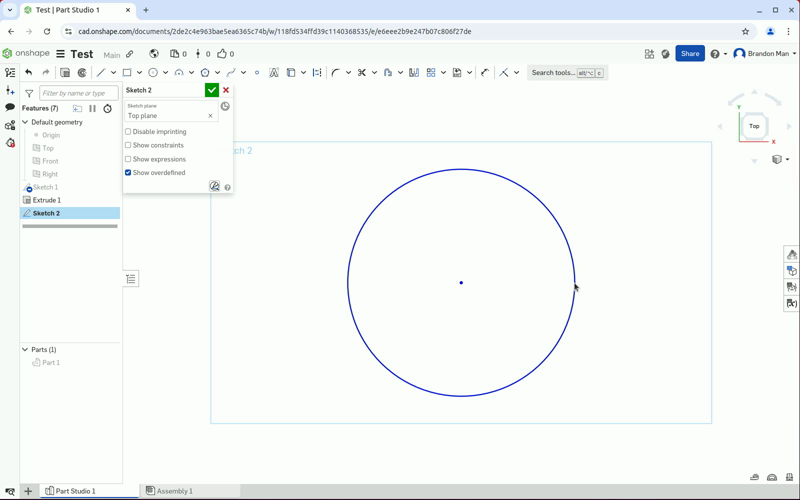
key(c)
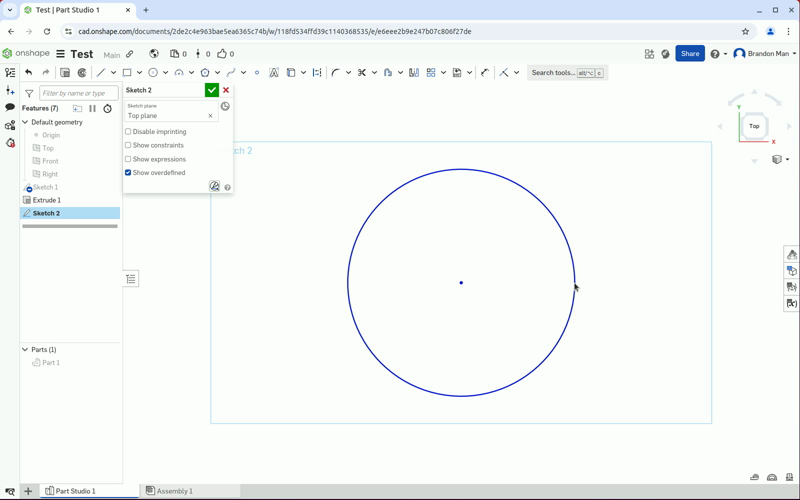
key_down(shift)
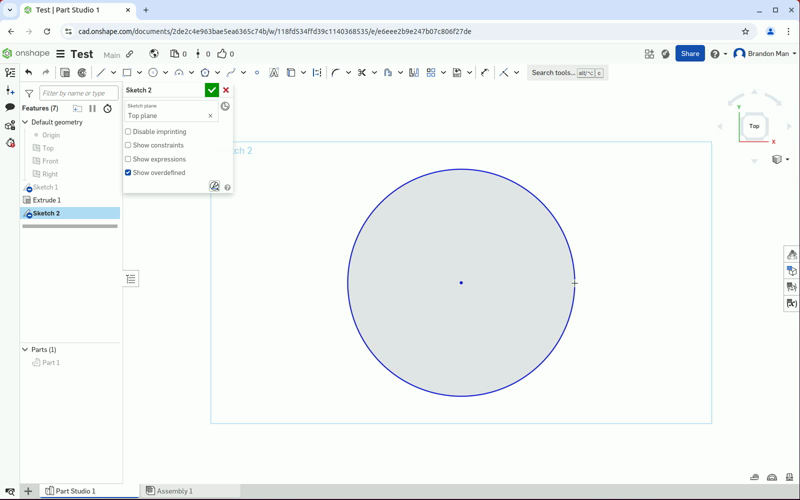
mouse_move(461, 282)
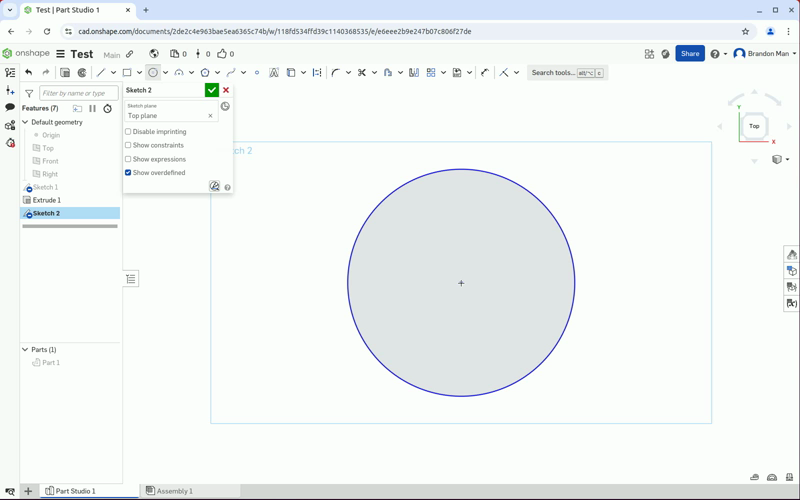
click(461, 282)
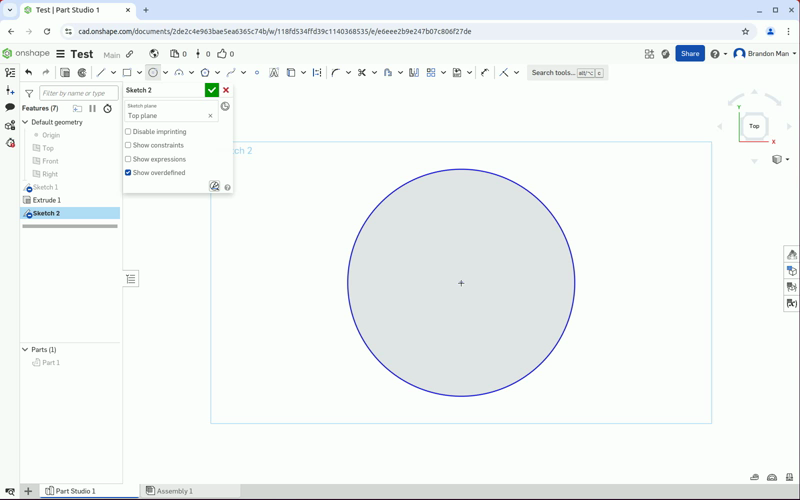
key_up(shift)
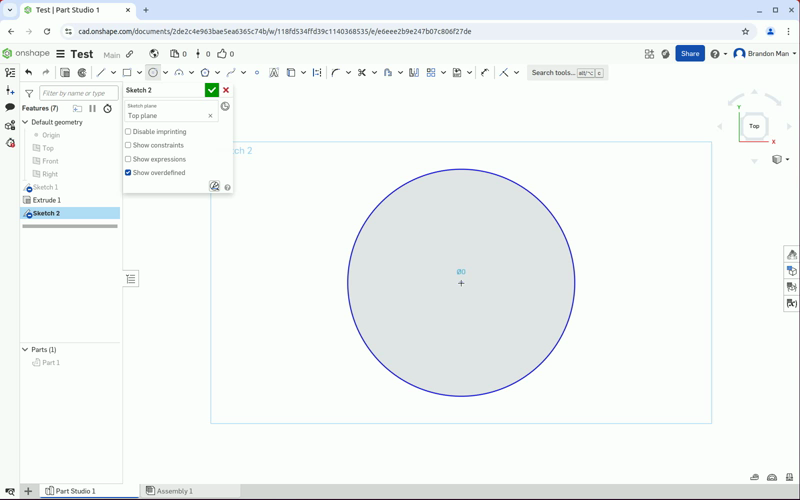
mouse_move(567, 282)
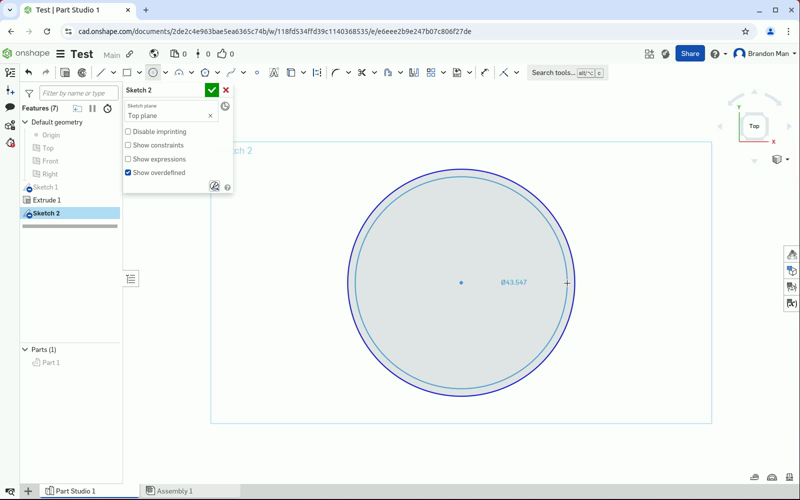
click(567, 282)
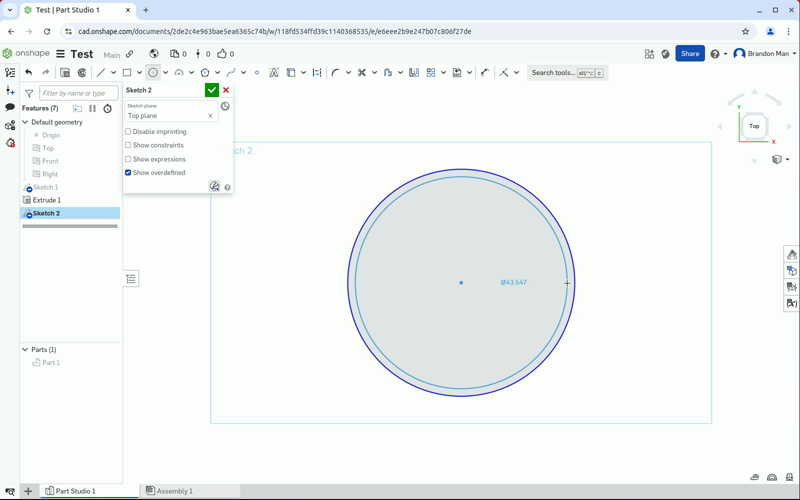
key(esc)
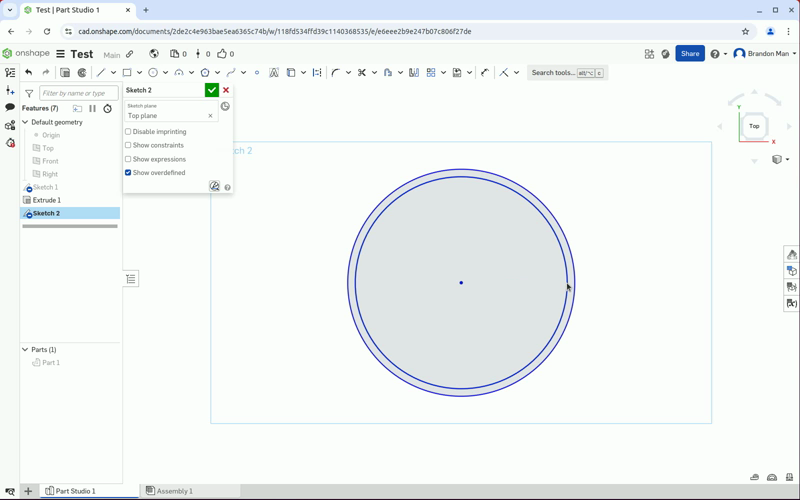
mouse_move(465, 391)
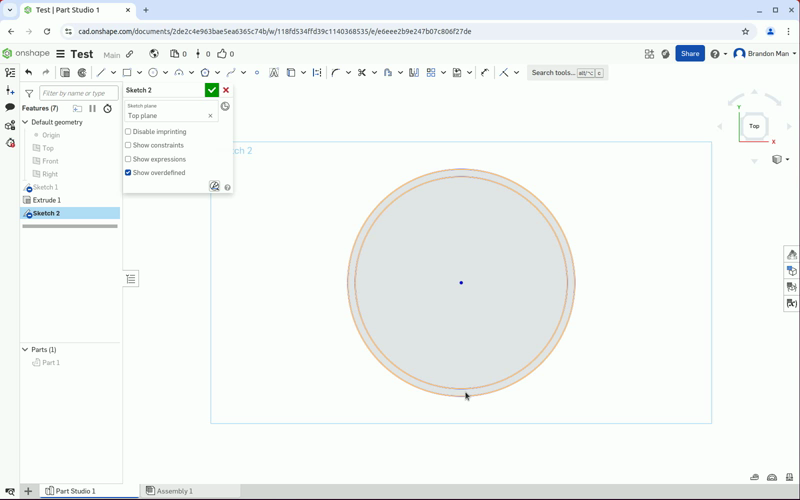
click(465, 391)
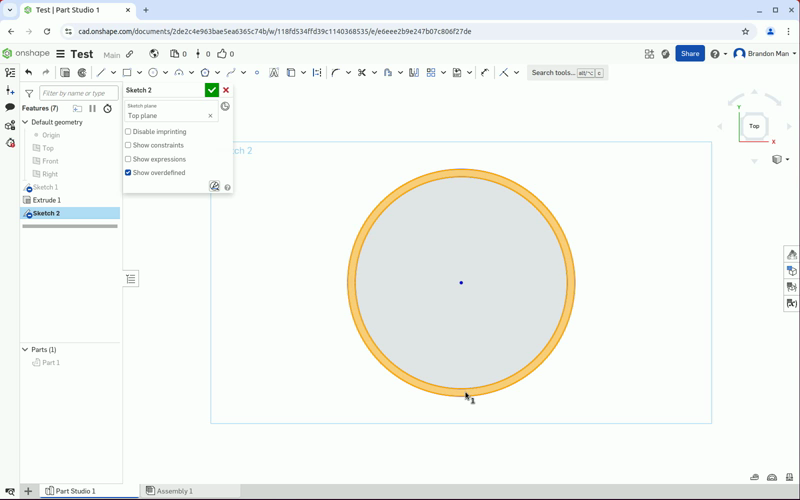
mouse_move(73, 352)
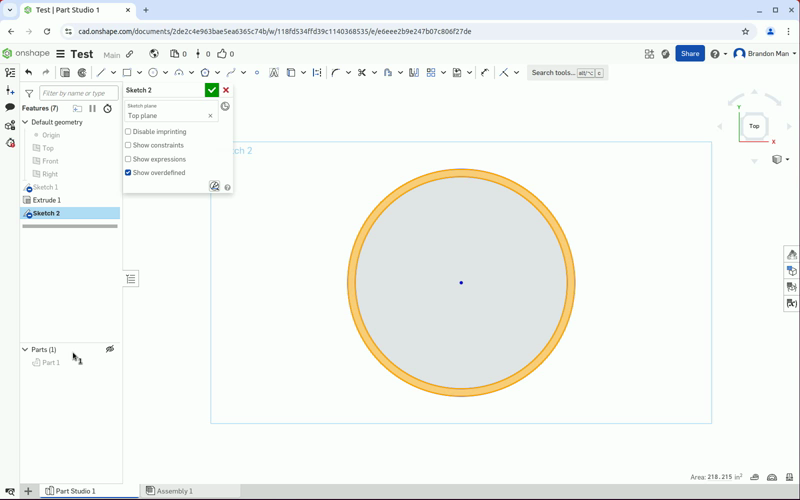
key(shift+y)
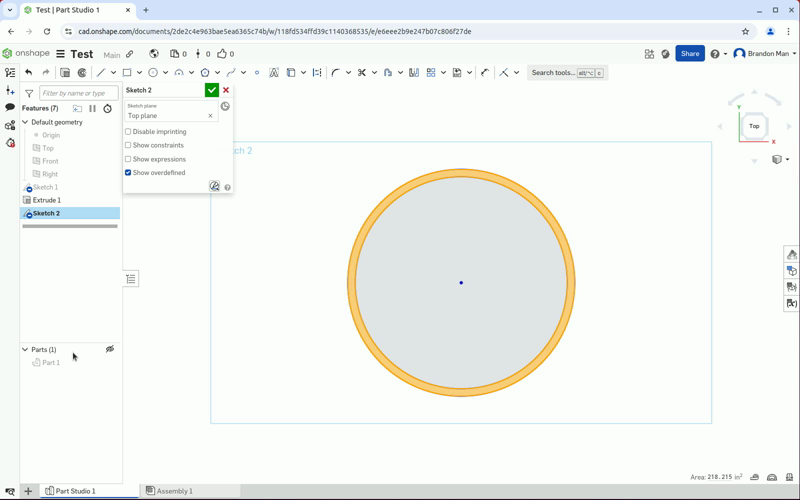
key(shift+e)
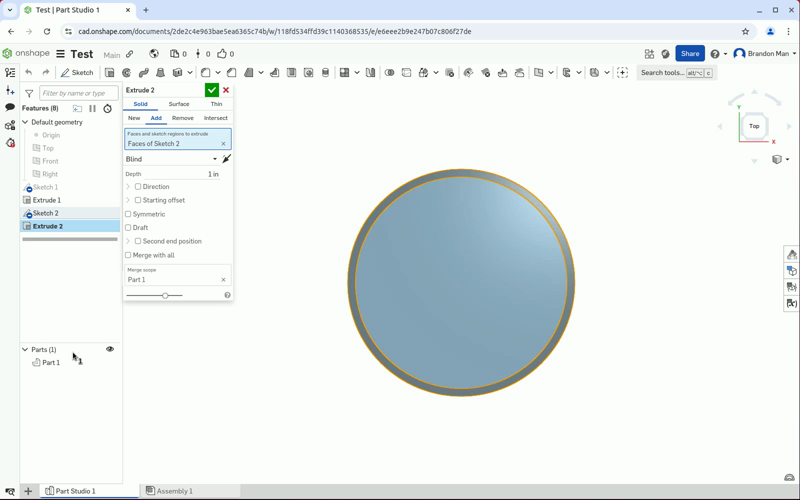
mouse_move(143, 106)
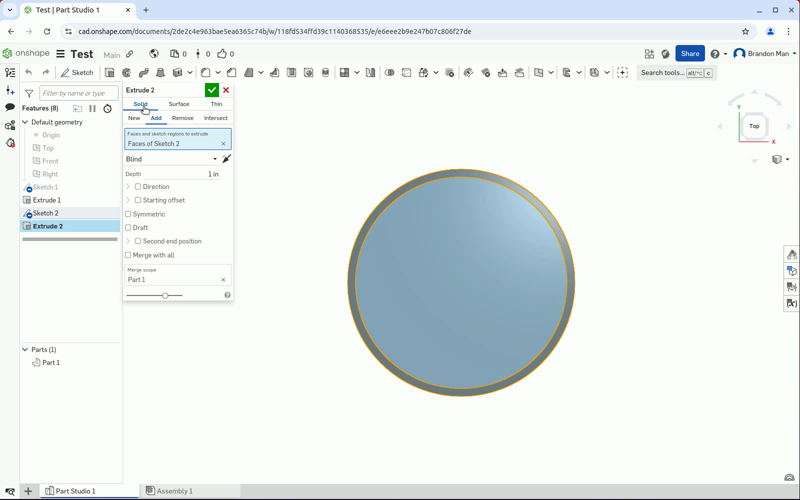
click(143, 106)
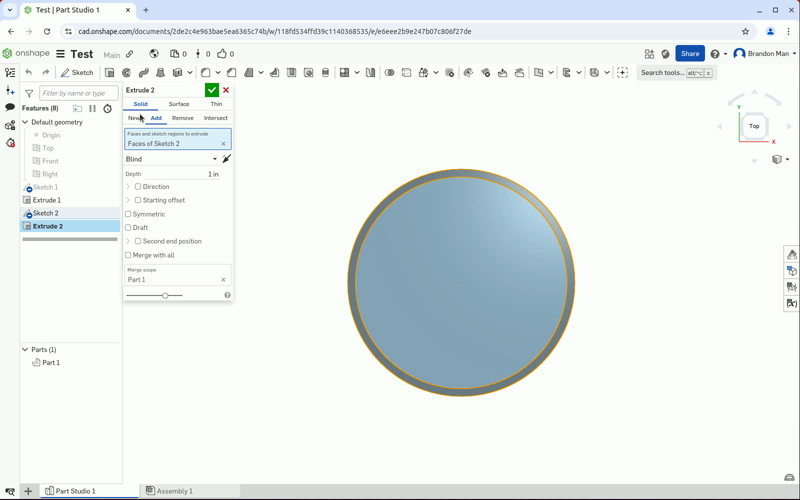
mouse_move(137, 120)
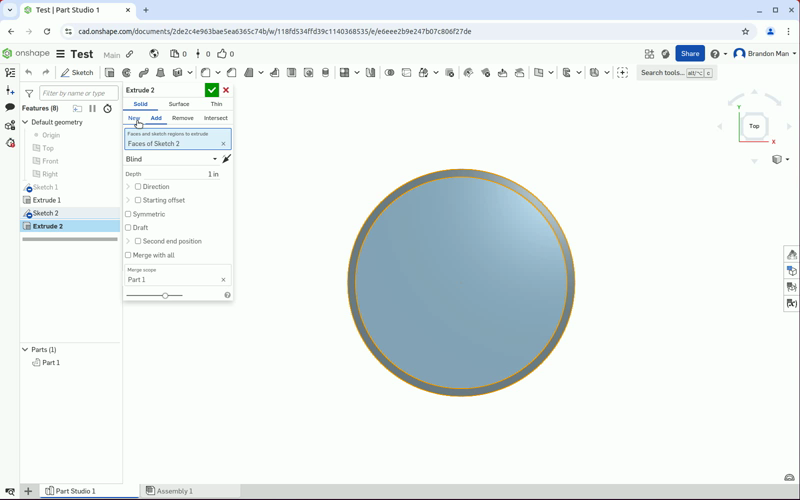
click(137, 120)
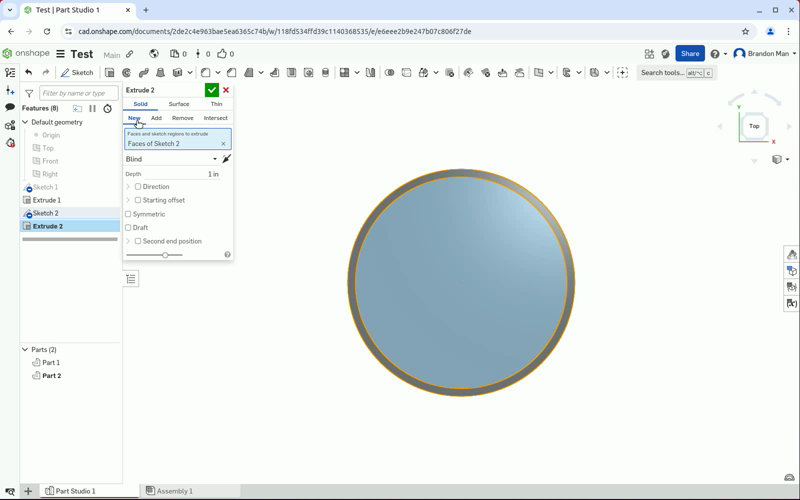
key(tab, 4)
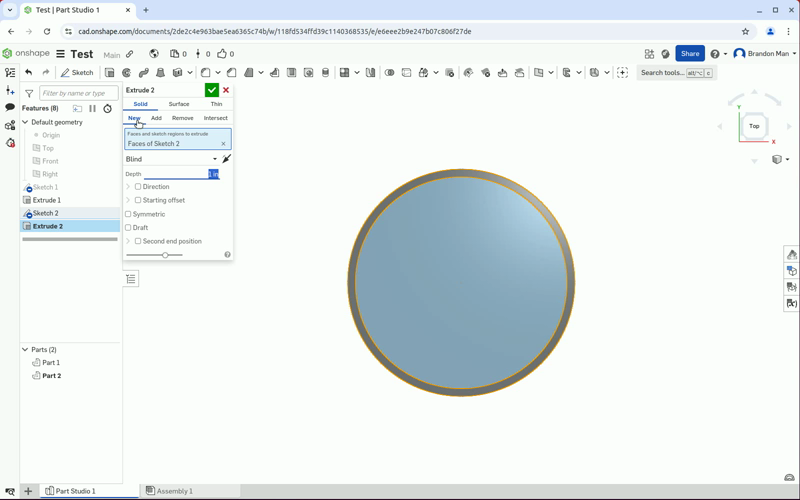
text(1.685)
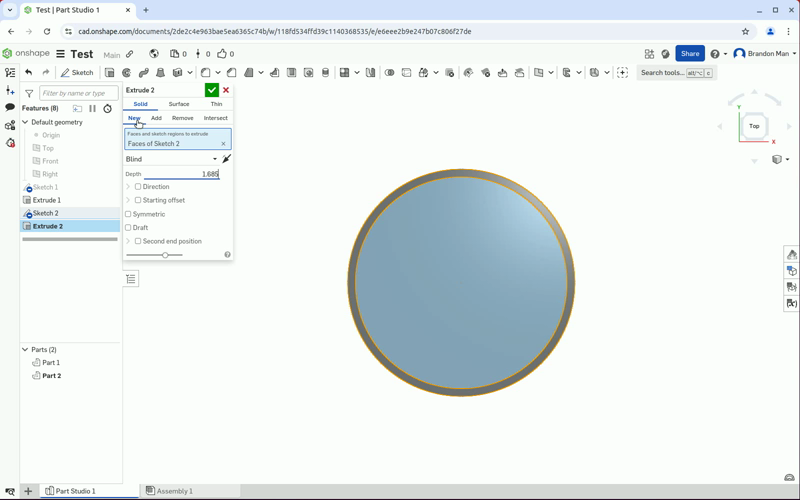
key(enter)
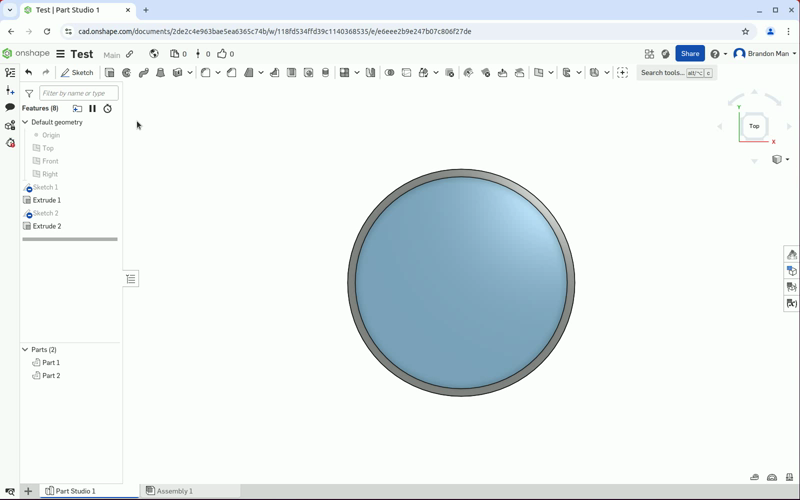
key(shift+h)
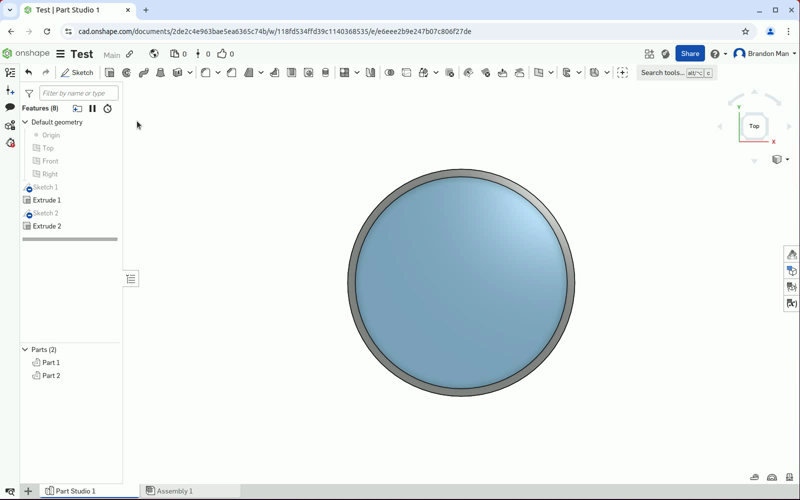
key(shift+h)
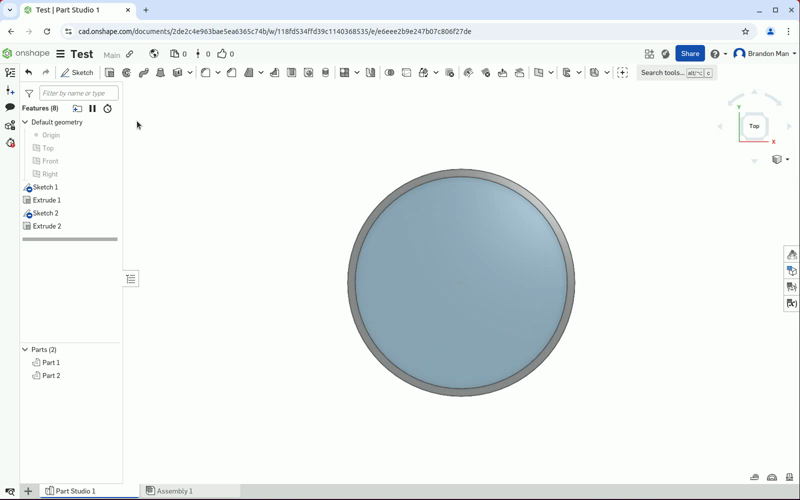
key(shift+7)
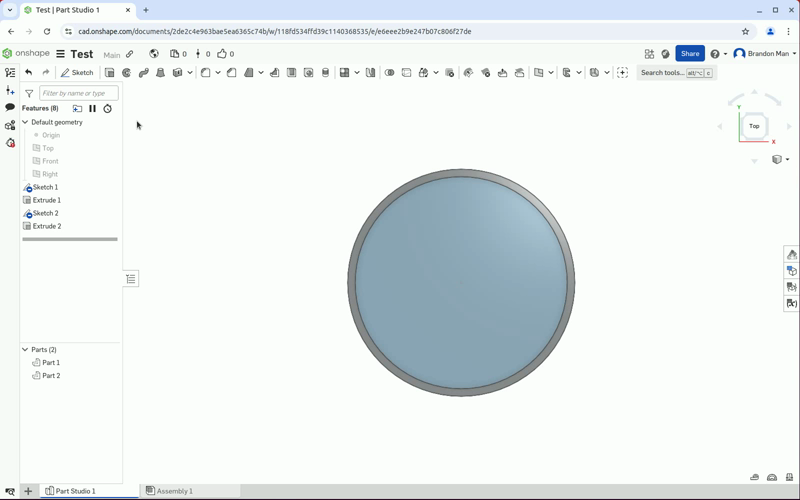
key(up, 3)
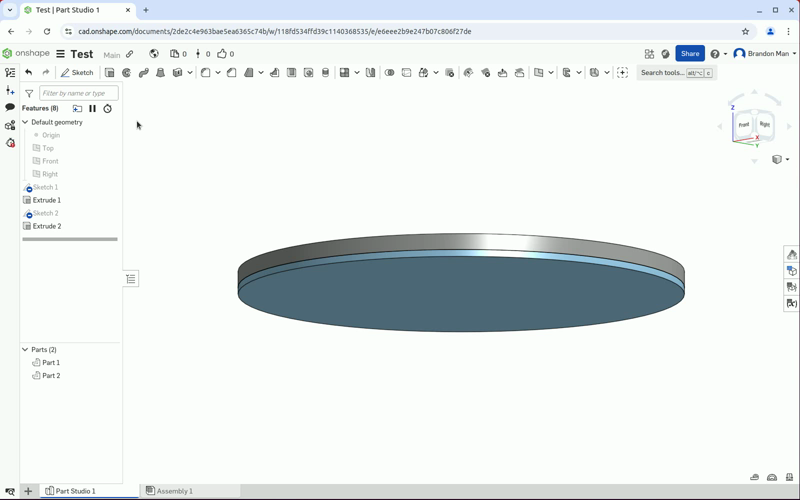
key(left, 3)
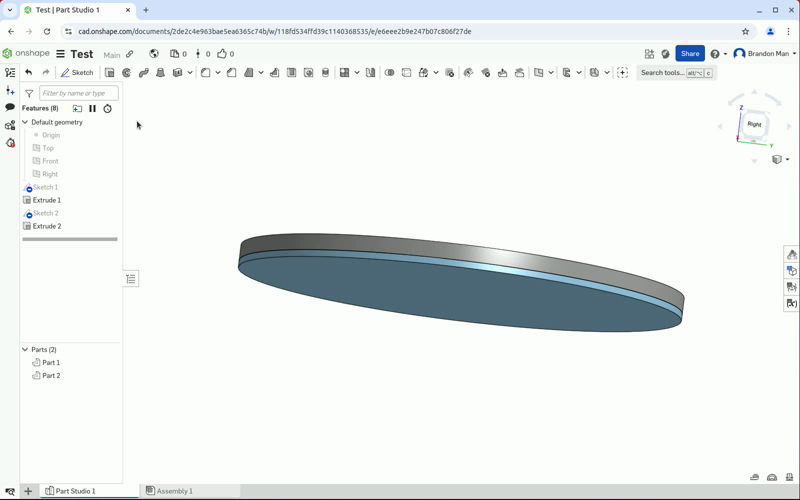
key(right, 3)
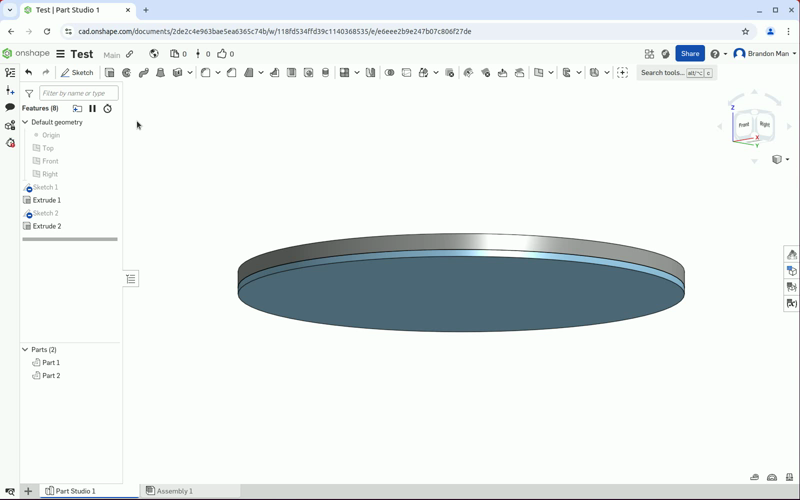
key(down, 3)
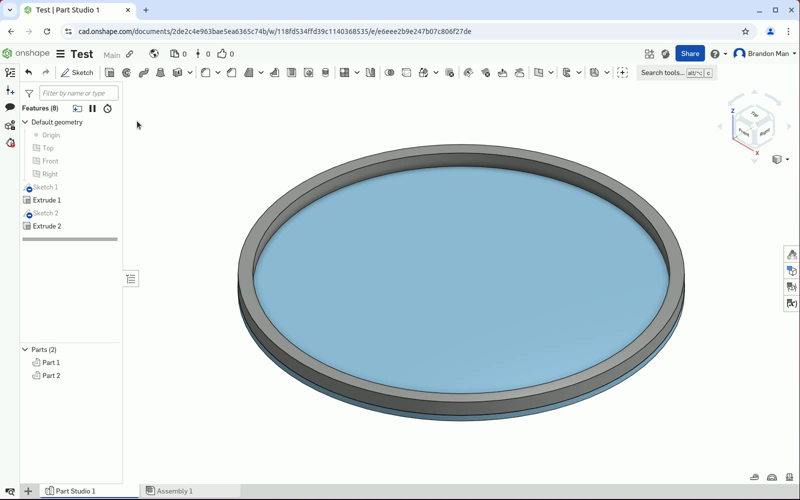
mouse_move(73, 189)
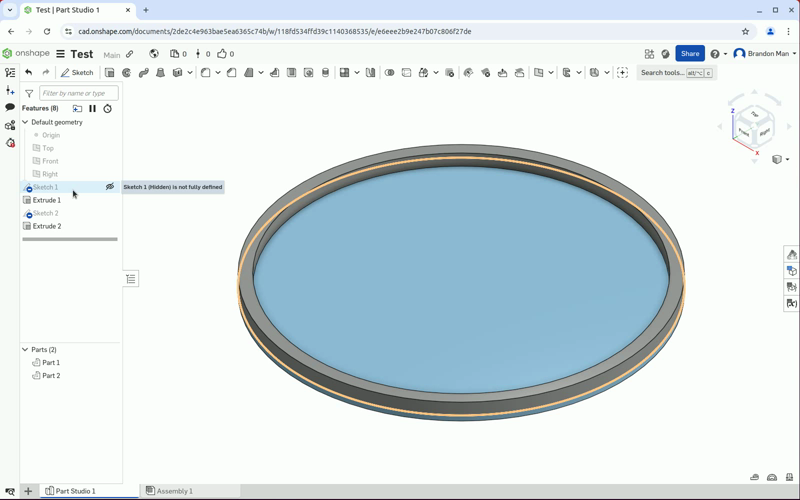
click(73, 189)